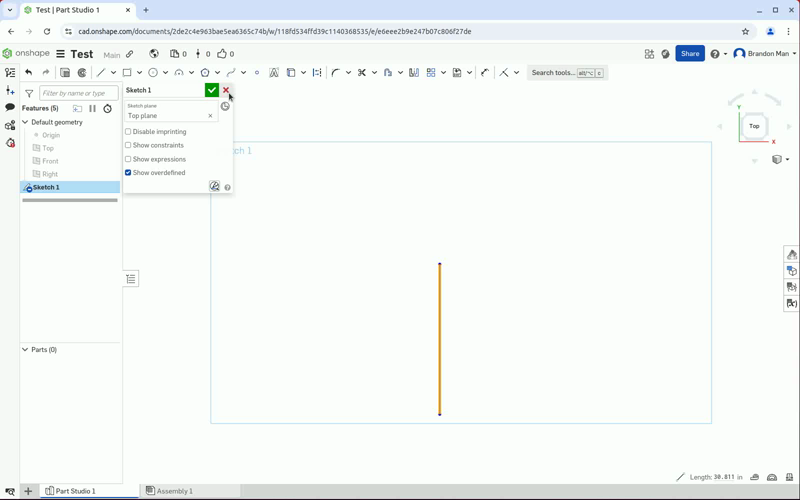
key(shift+h)
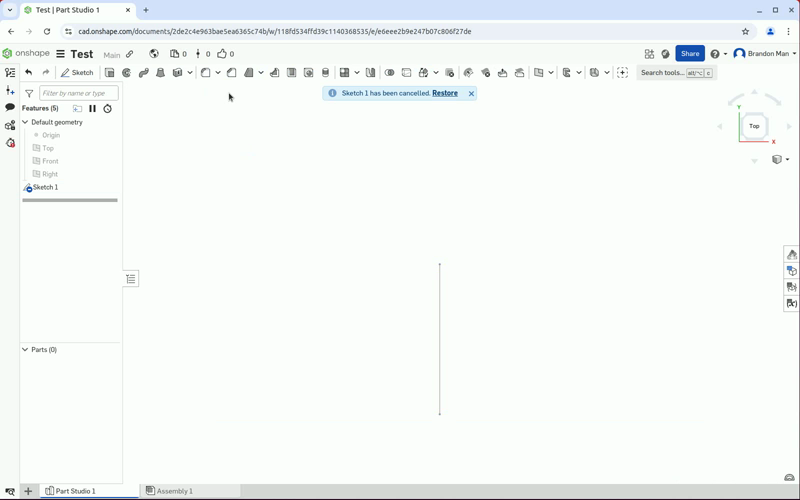
key(shift+s)
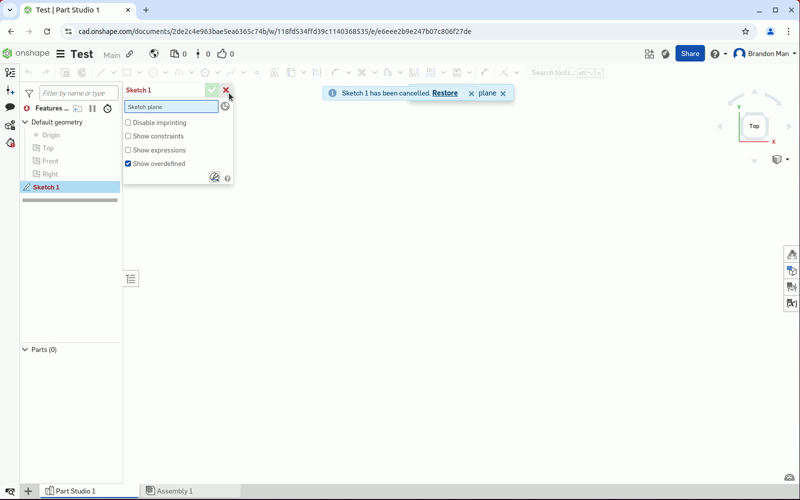
mouse_move(73, 150)
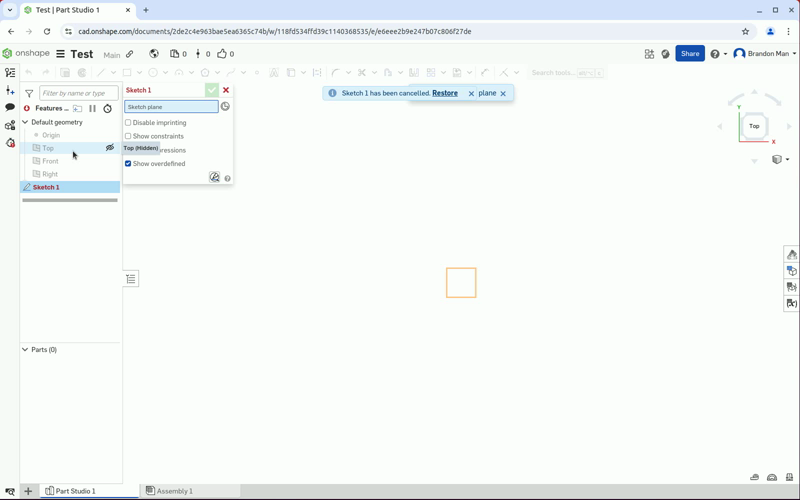
click(73, 150)
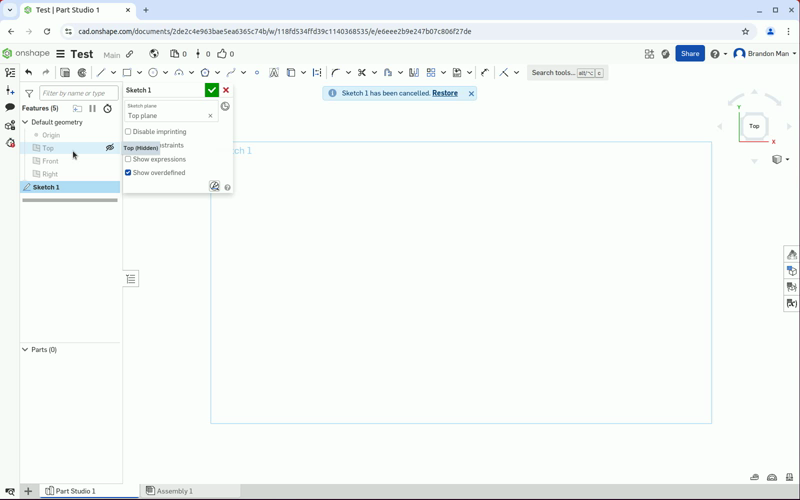
mouse_move(73, 352)
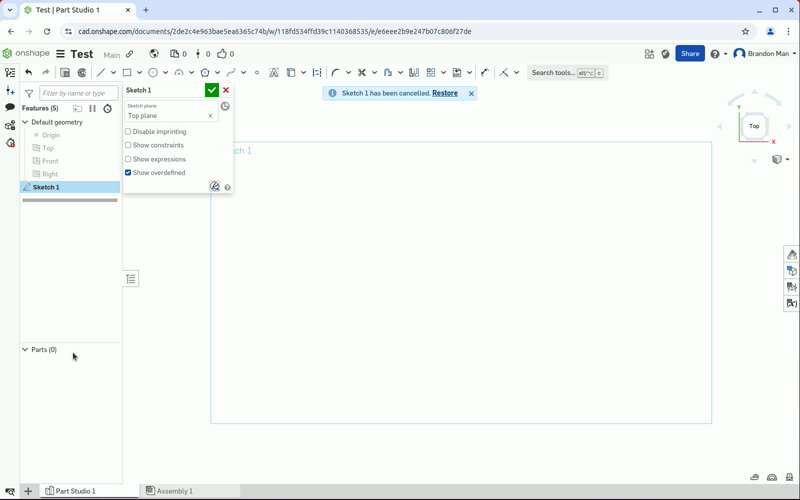
key(y)
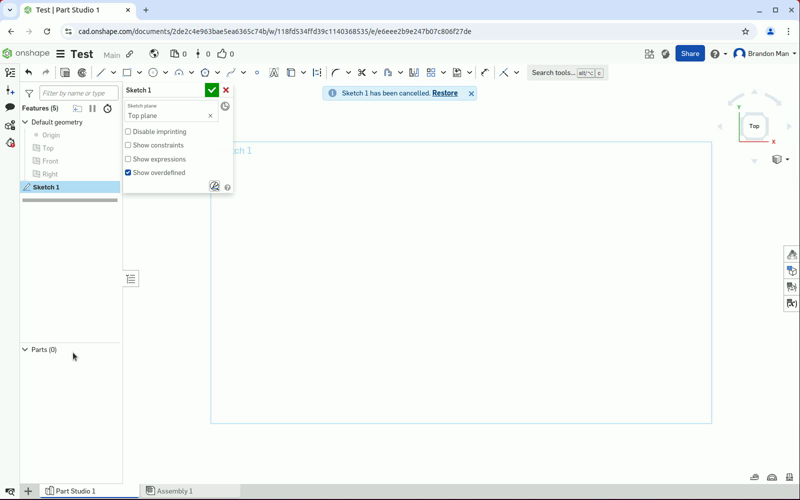
key(c)
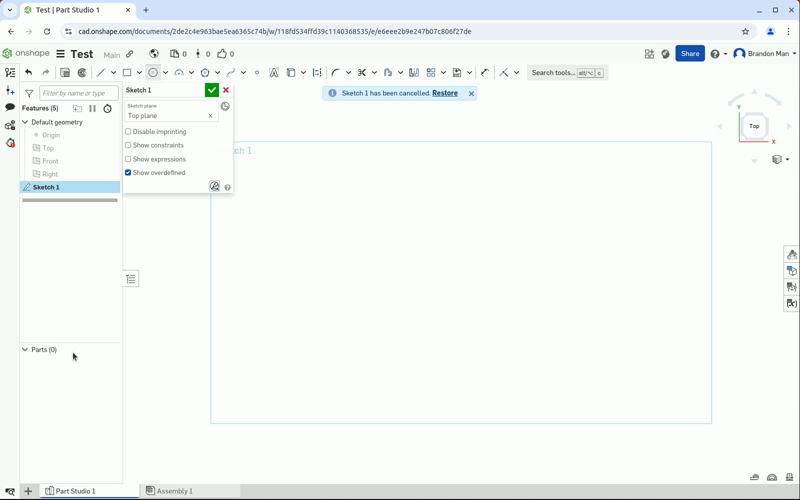
key_down(shift)
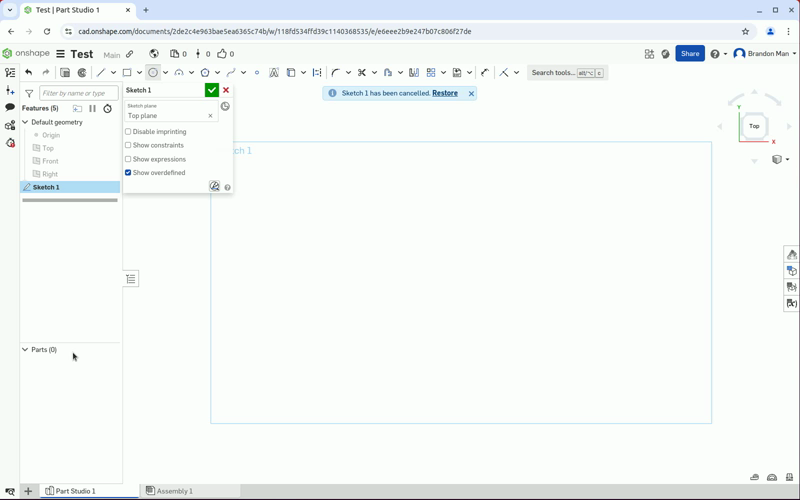
mouse_move(461, 282)
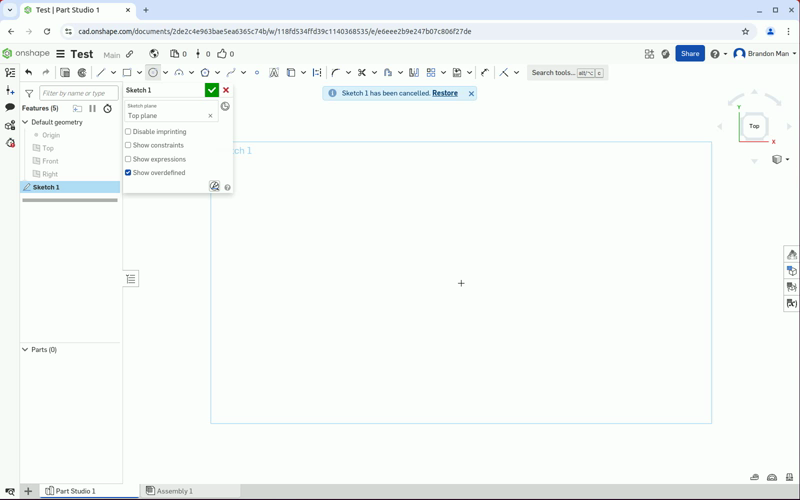
click(461, 282)
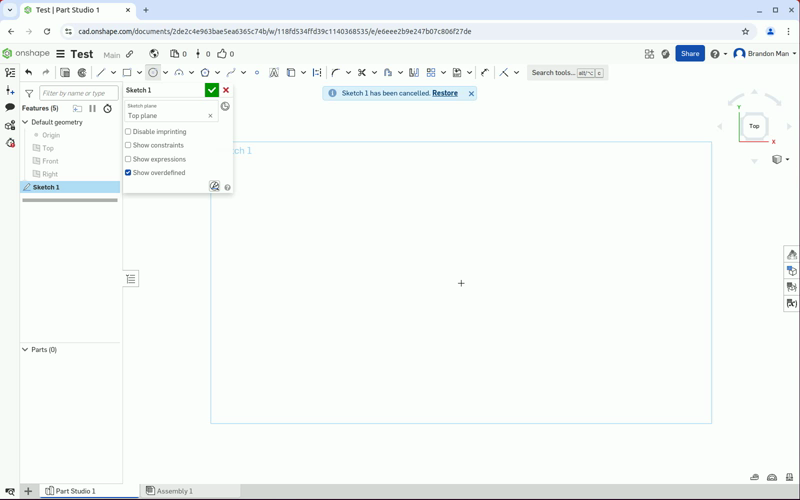
key_up(shift)
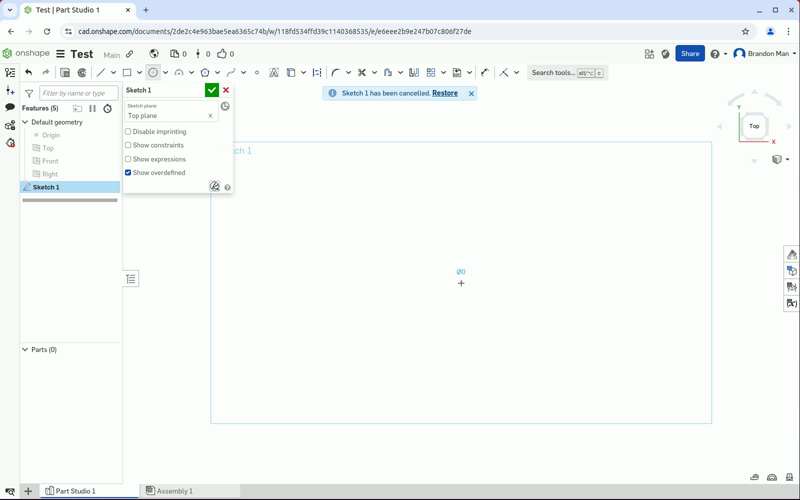
mouse_move(548, 282)
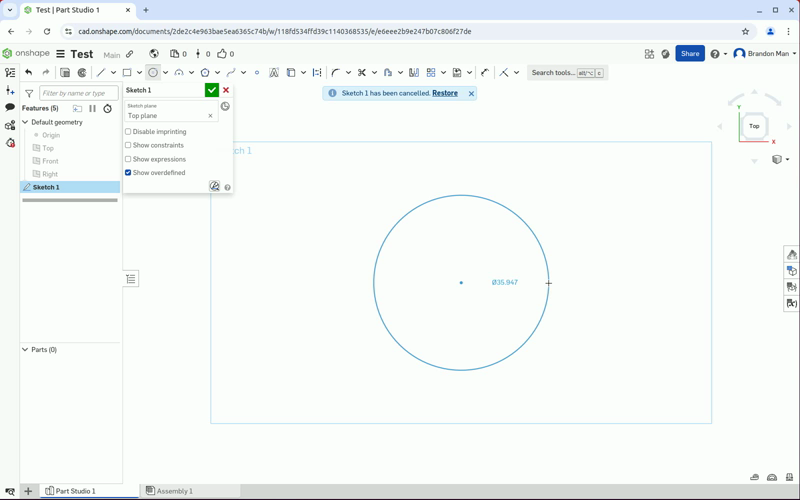
click(548, 282)
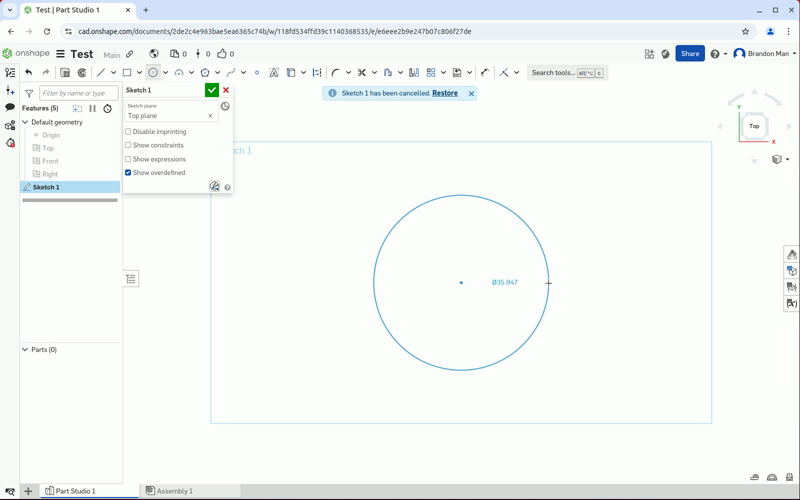
key(esc)
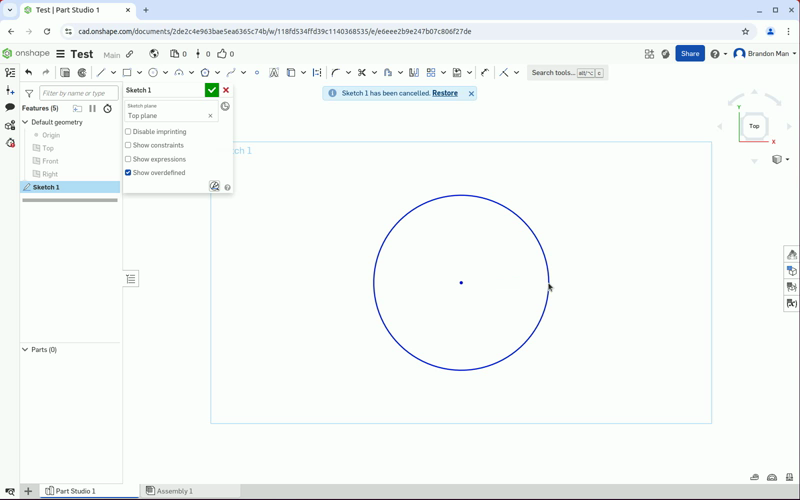
mouse_move(506, 234)
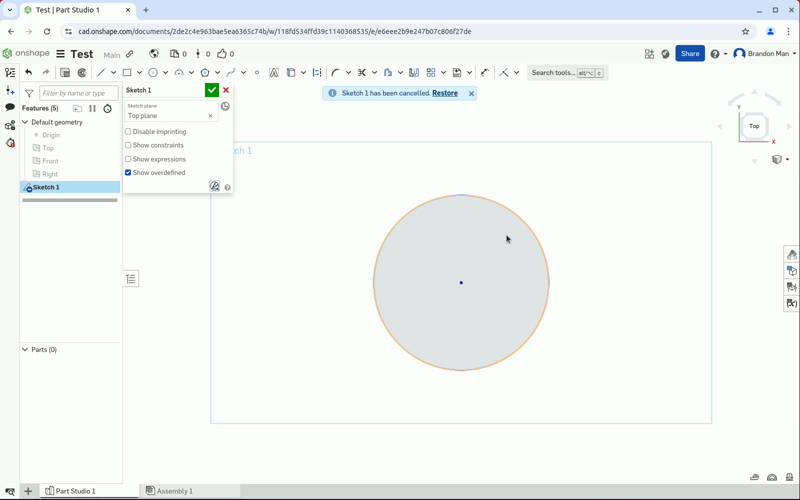
click(506, 234)
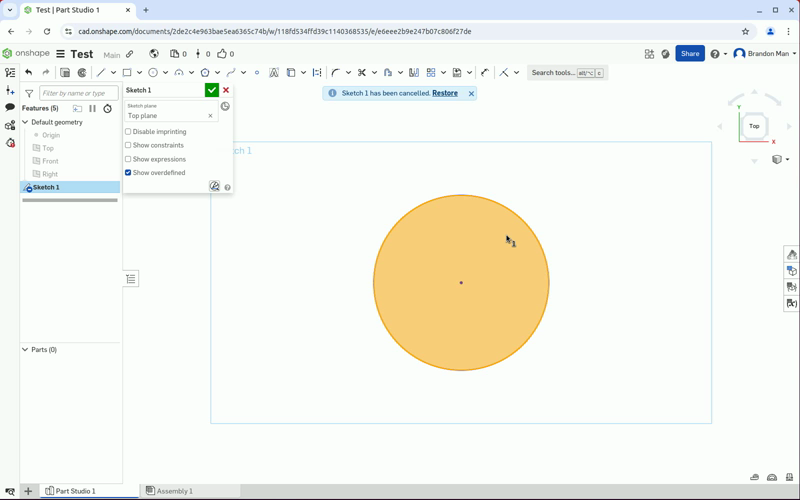
mouse_move(73, 352)
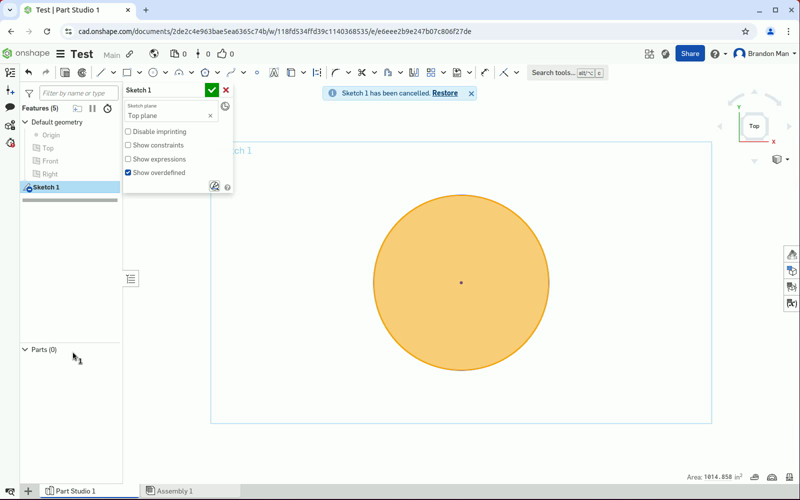
key(shift+y)
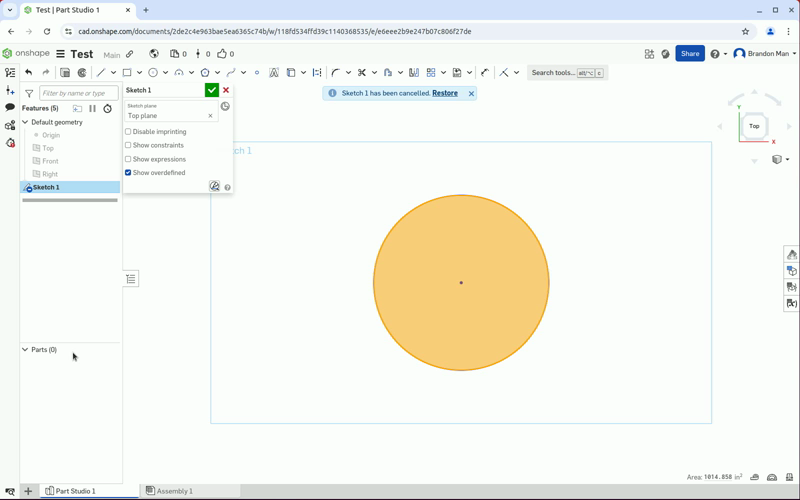
key(shift+e)
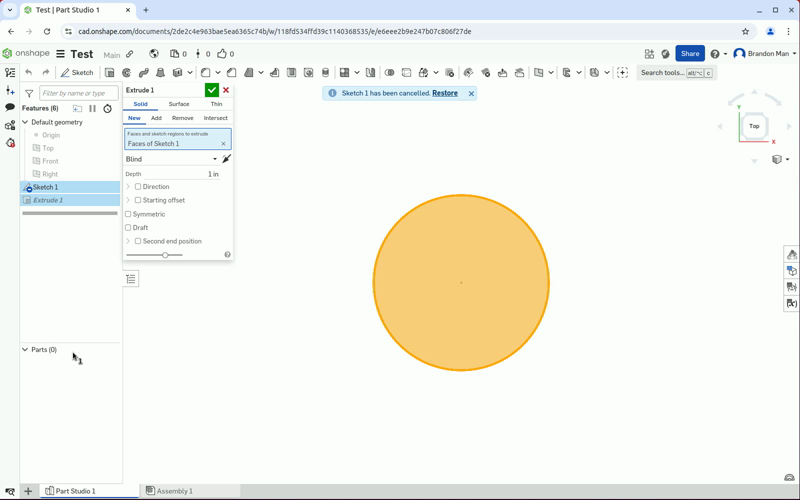
mouse_move(143, 106)
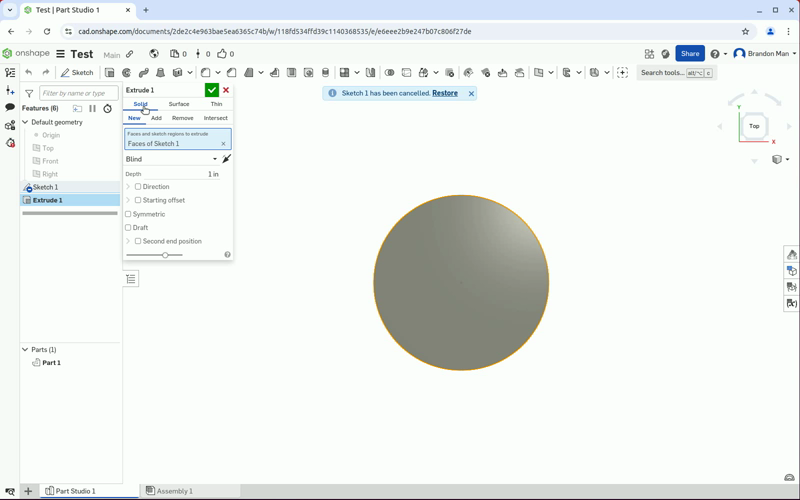
click(143, 106)
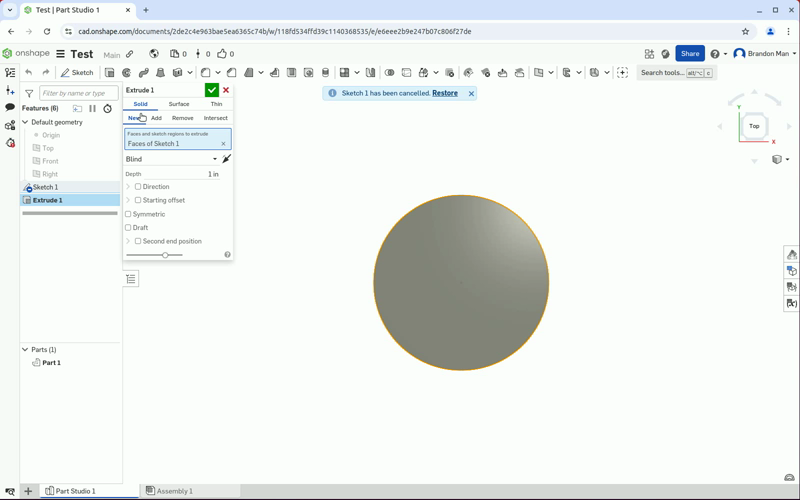
mouse_move(137, 120)
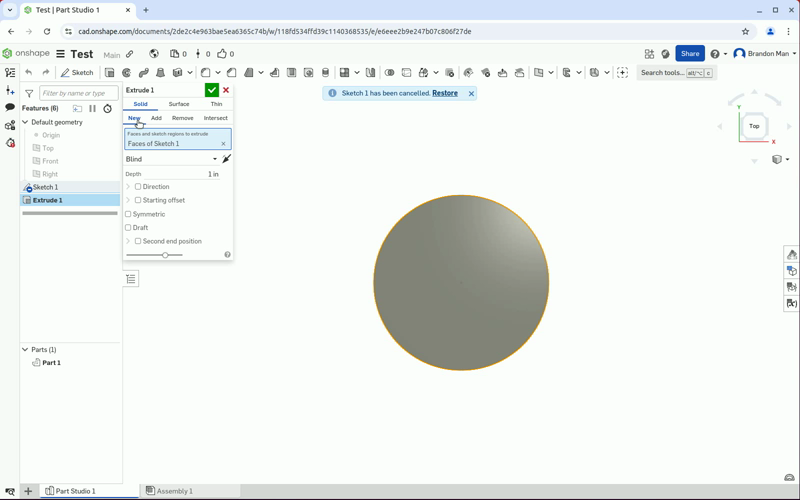
click(137, 120)
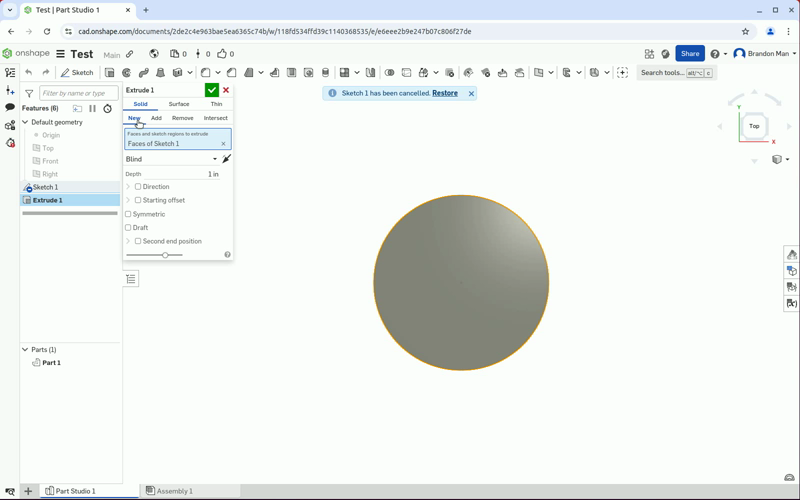
key(tab, 4)
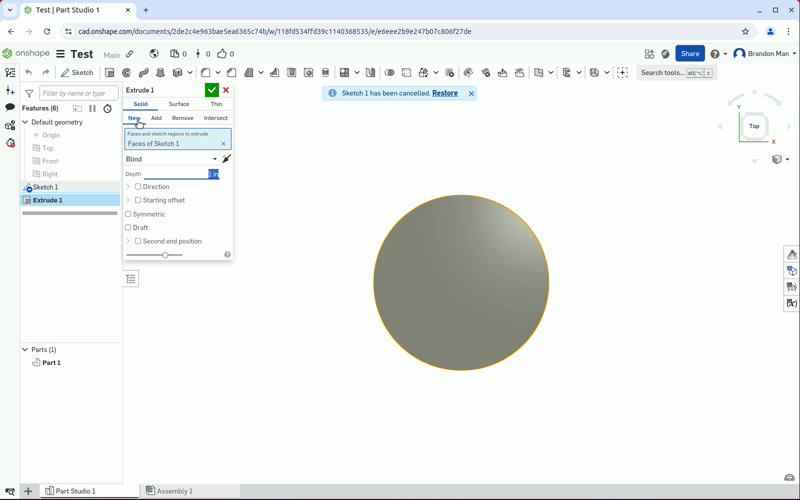
text(14.202)
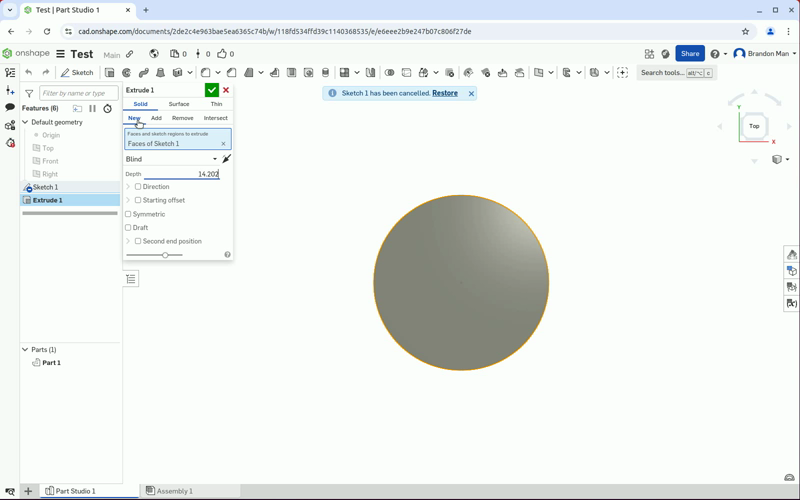
key(enter)
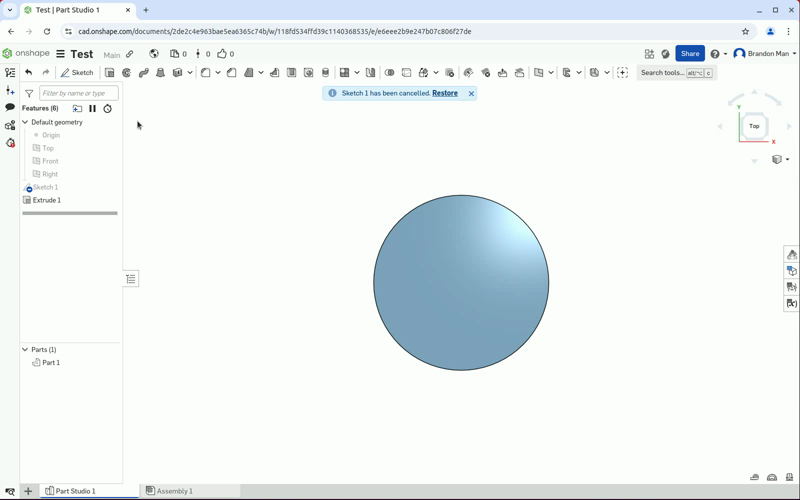
key(shift+h)
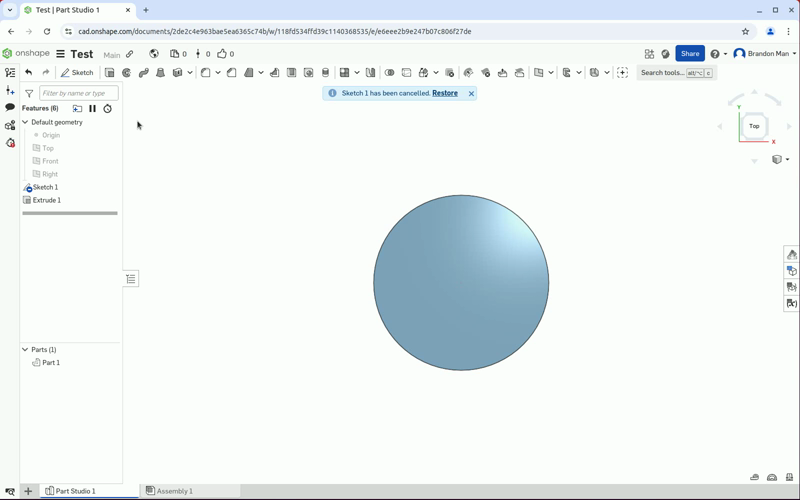
key(shift+h)
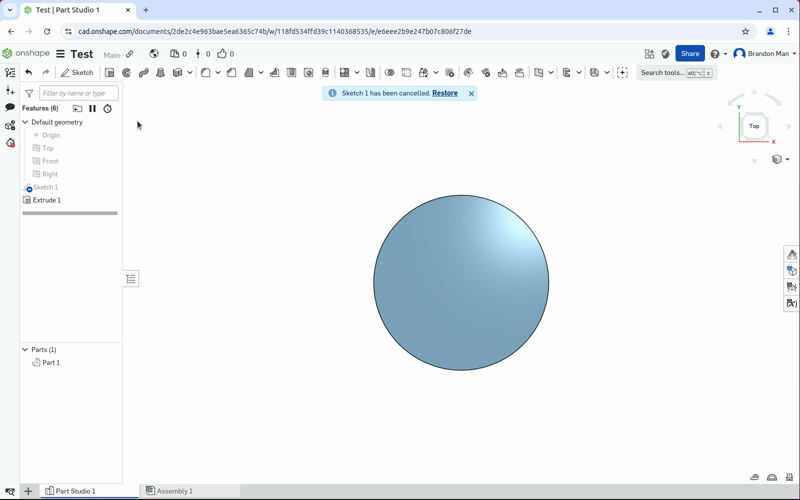
mouse_move(73, 189)
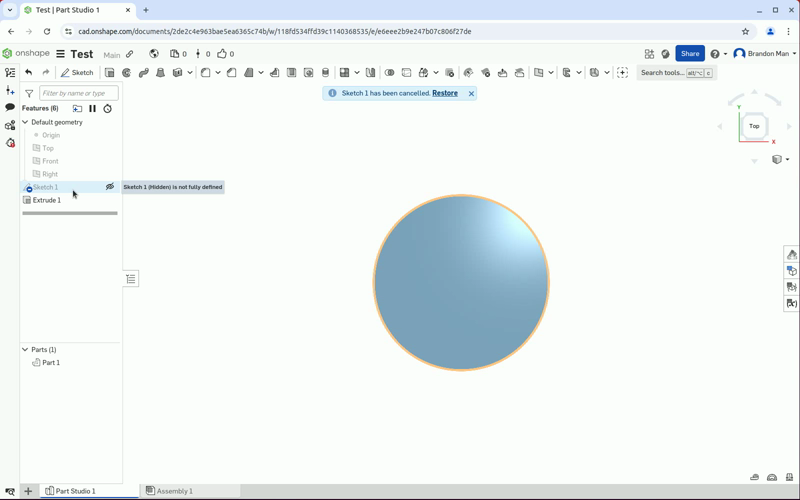
click(73, 189)
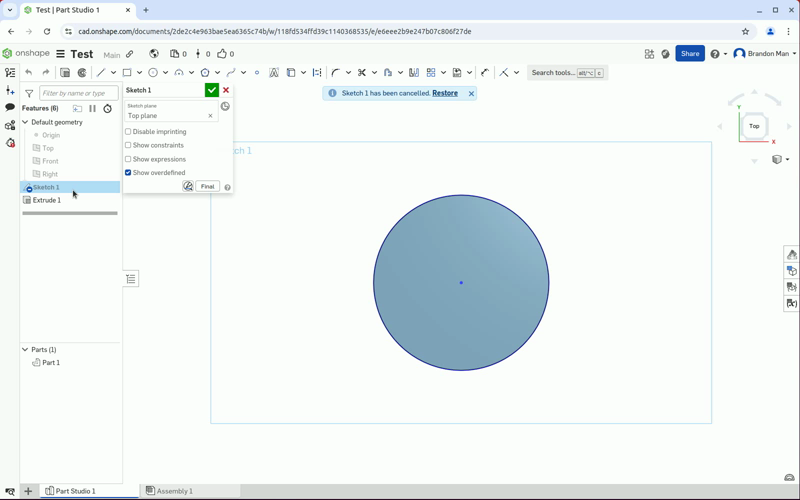
mouse_move(229, 92)
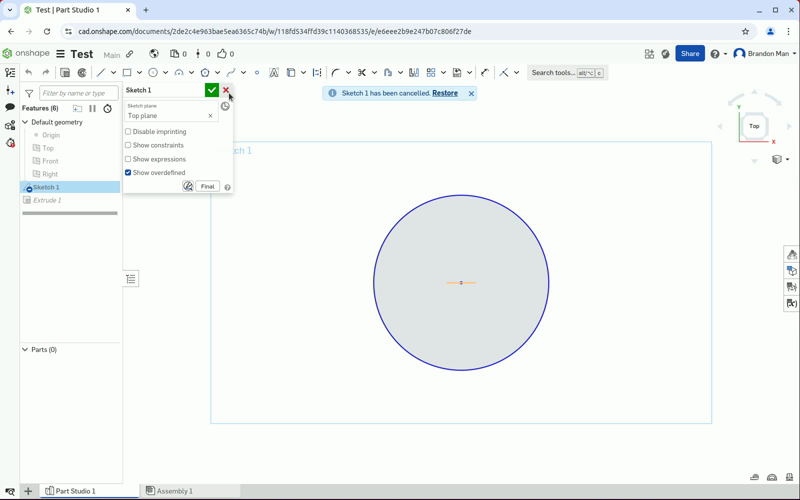
click(229, 92)
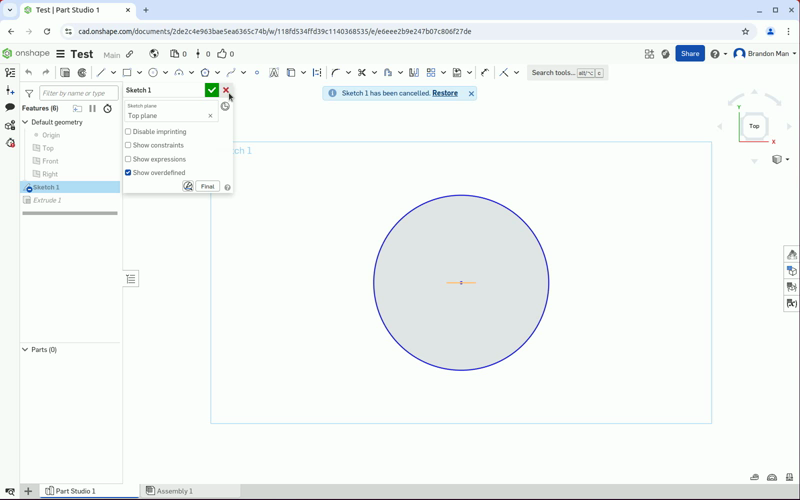
key(shift+s)
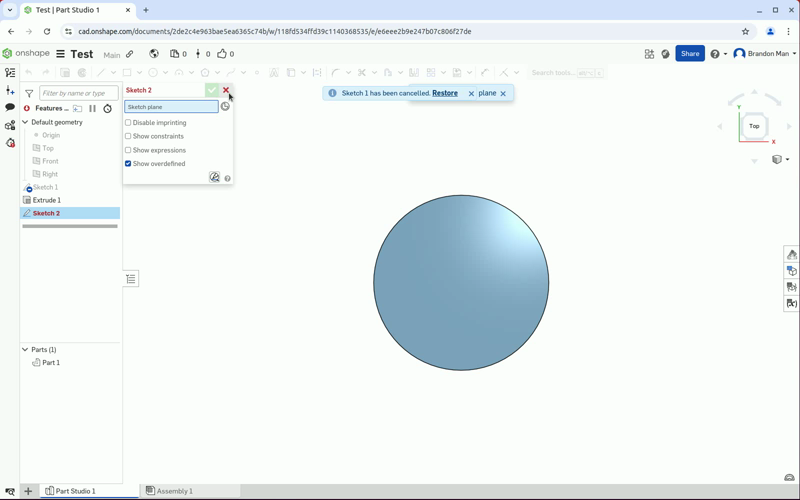
mouse_move(73, 150)
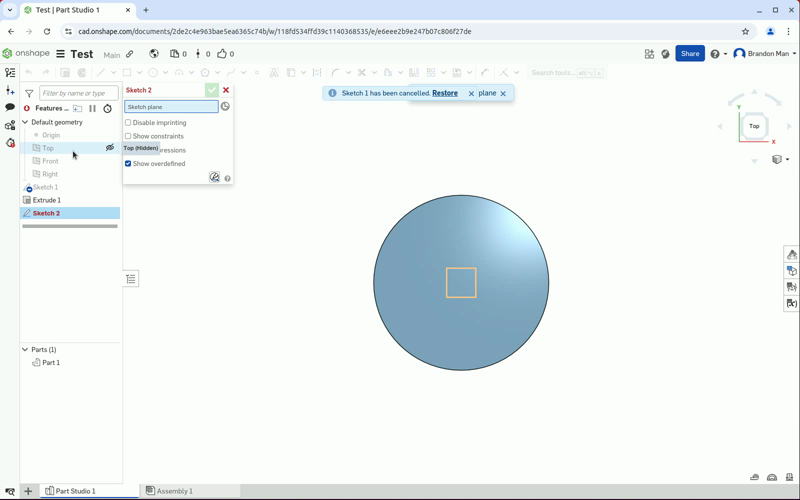
click(73, 150)
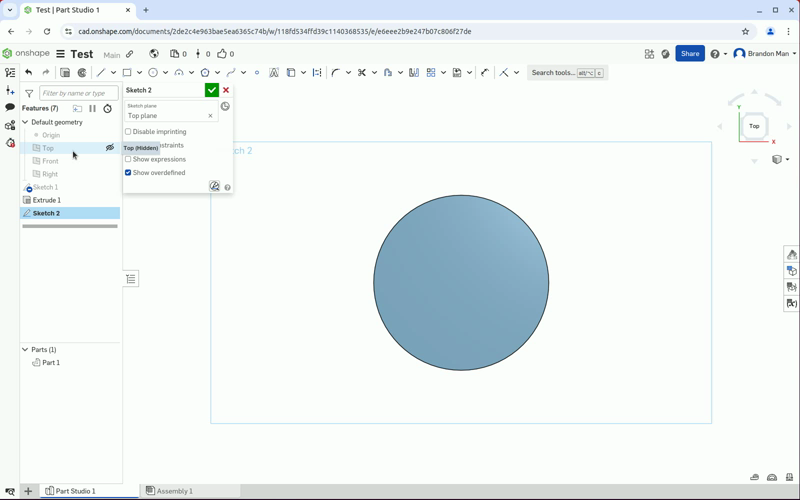
mouse_move(73, 352)
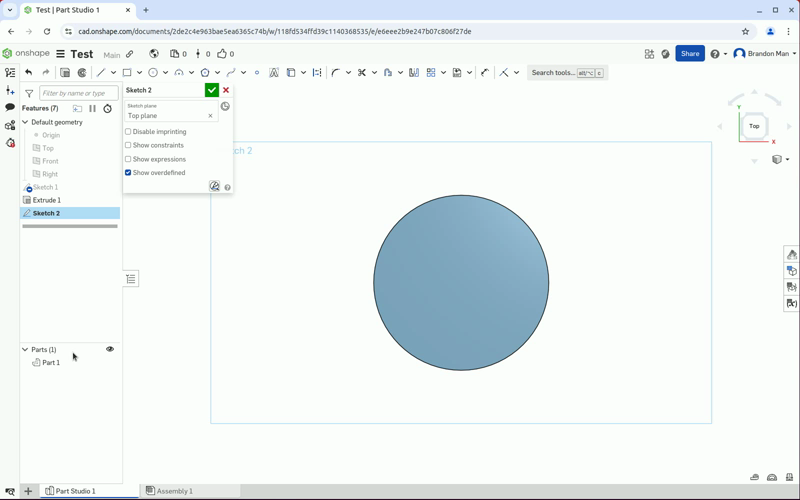
key(y)
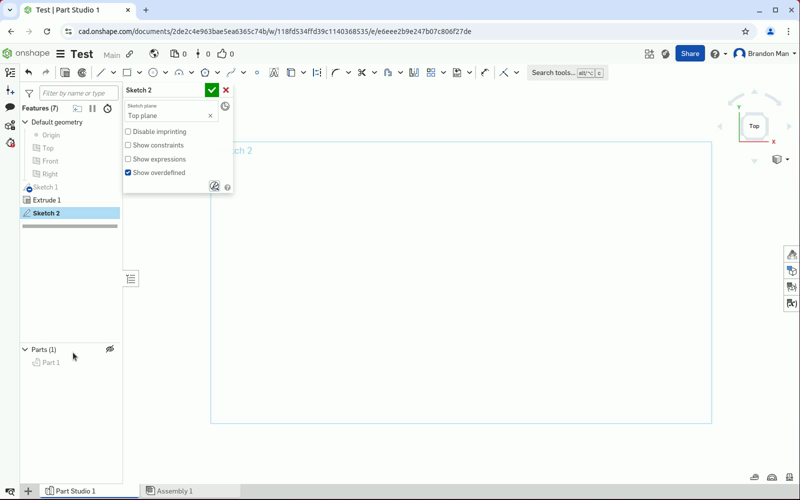
key(c)
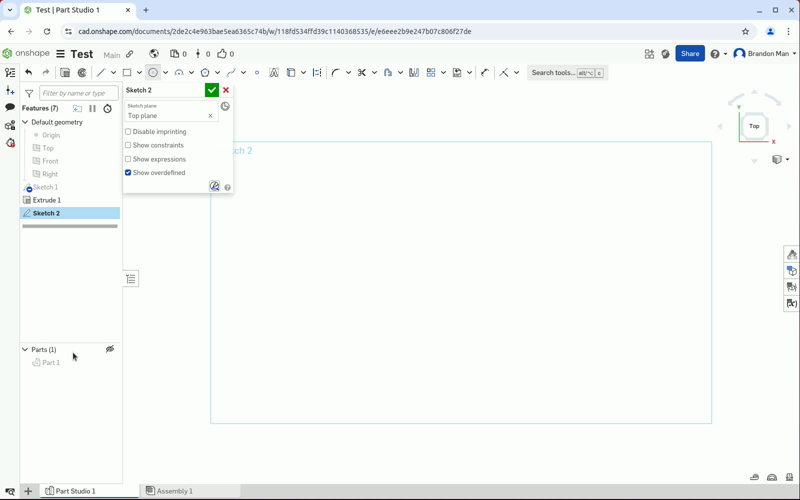
key_down(shift)
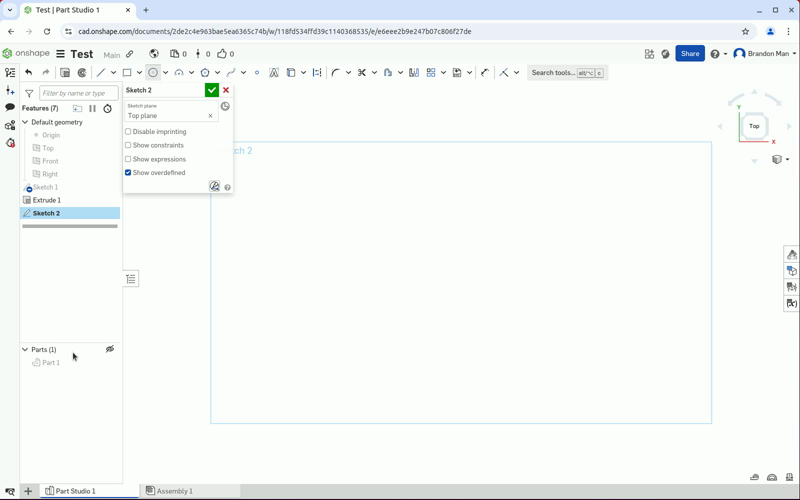
mouse_move(548, 282)
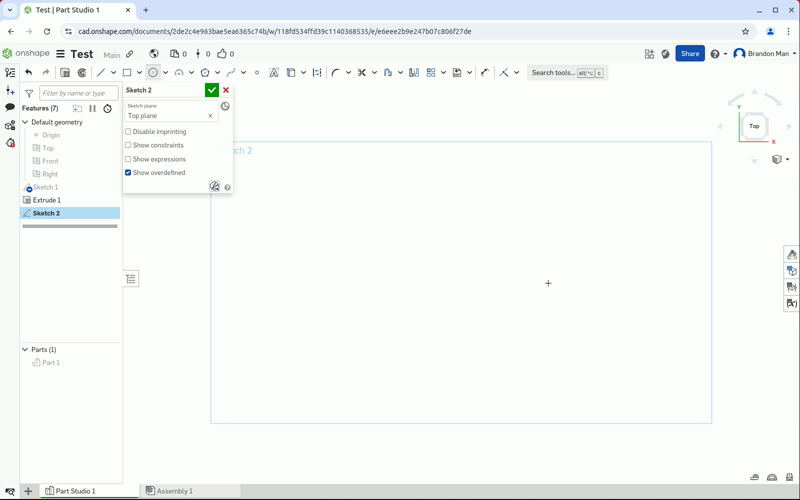
click(548, 282)
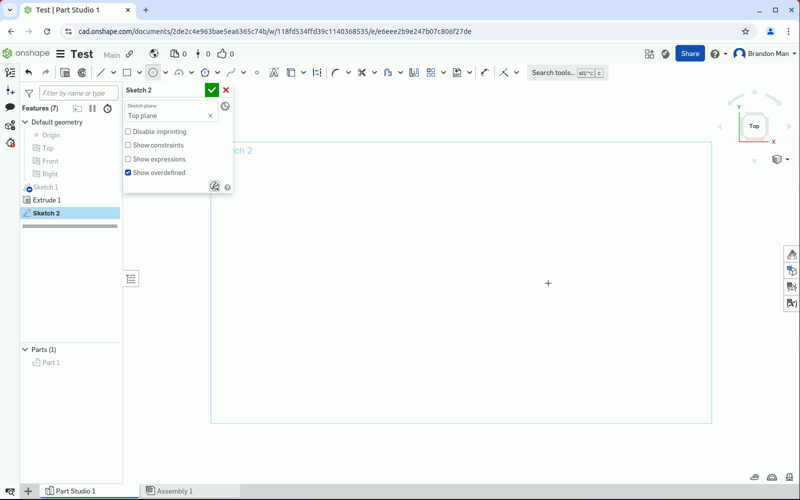
key_up(shift)
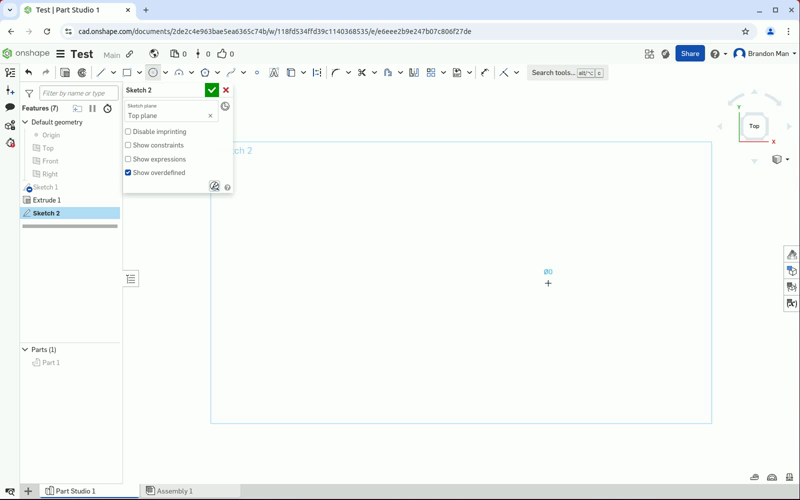
mouse_move(574, 282)
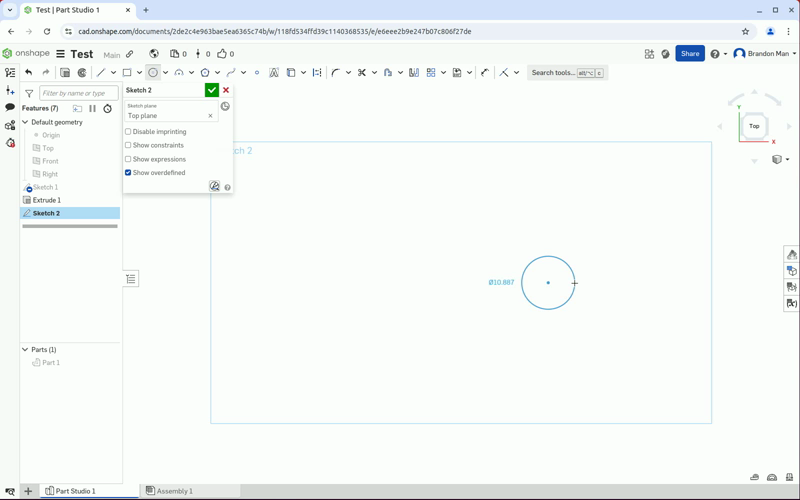
click(574, 282)
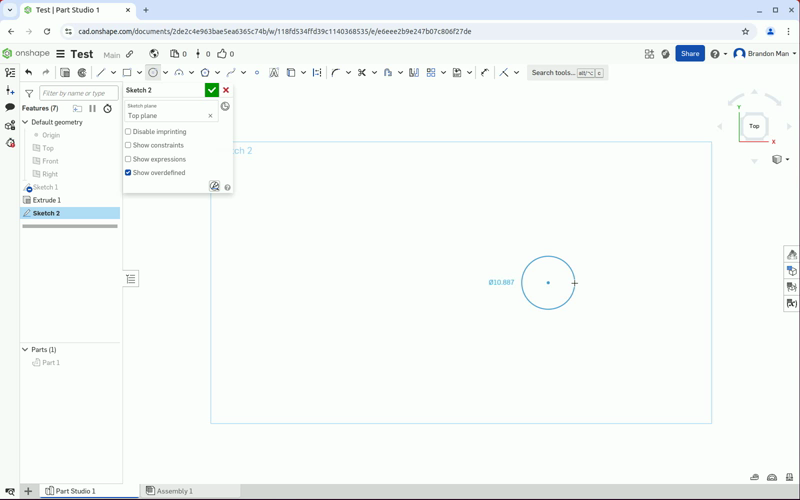
key(esc)
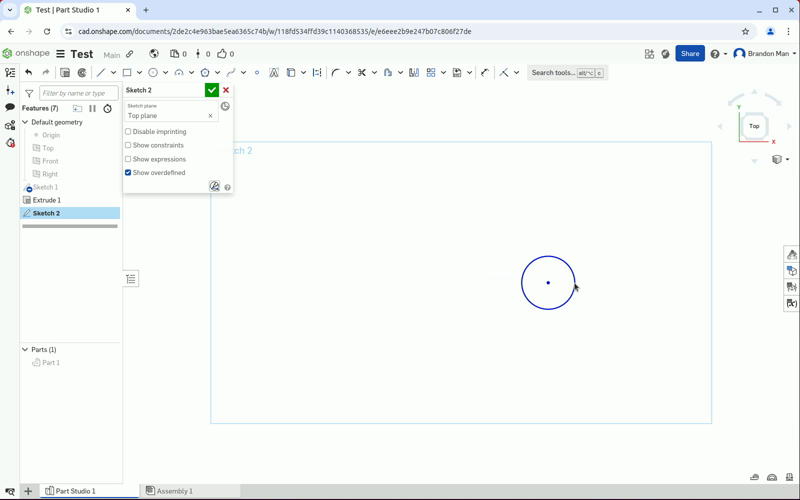
mouse_move(565, 288)
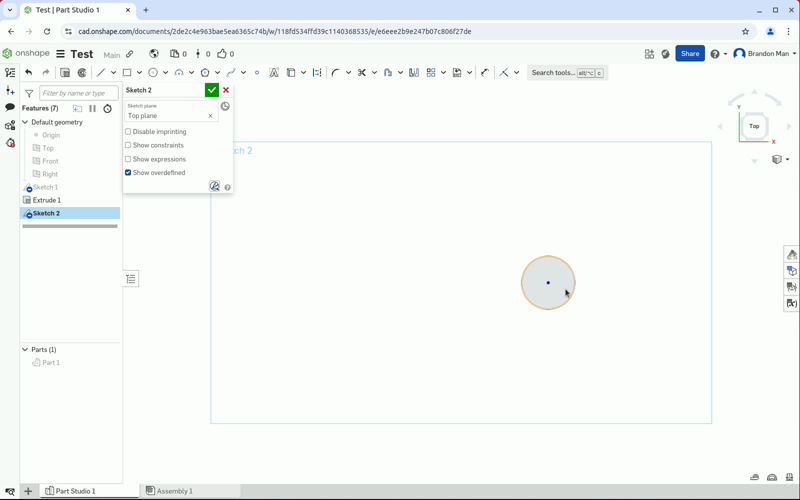
click(565, 288)
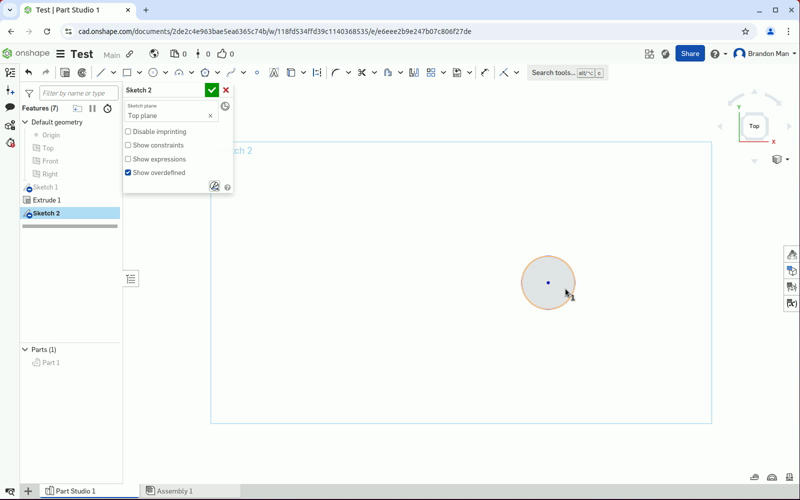
mouse_move(73, 352)
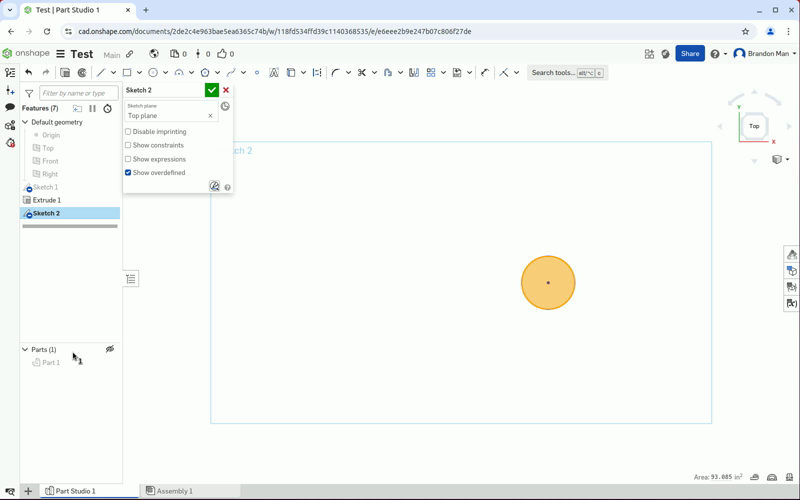
key(shift+y)
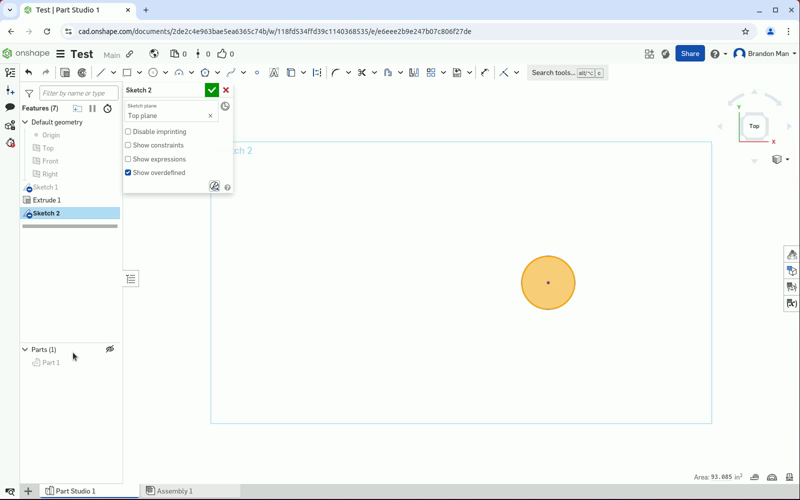
key(shift+e)
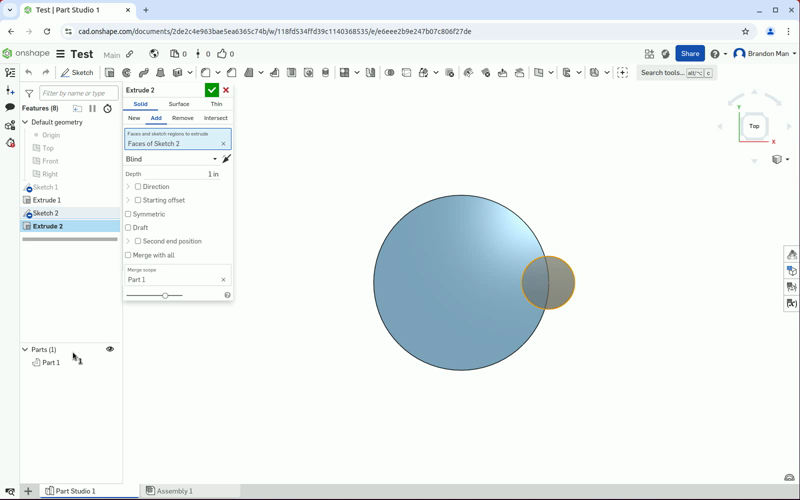
mouse_move(143, 106)
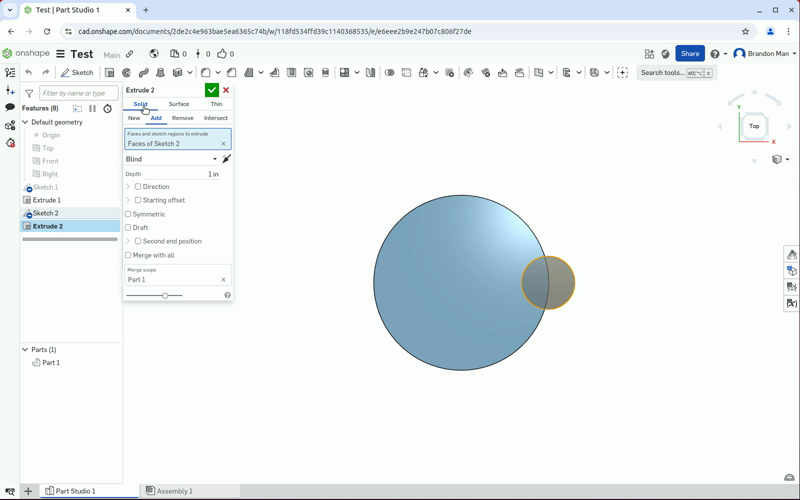
click(143, 106)
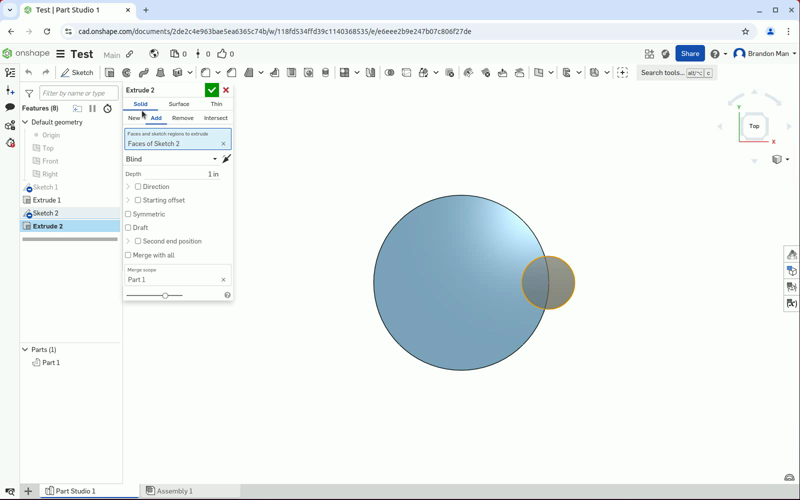
mouse_move(137, 120)
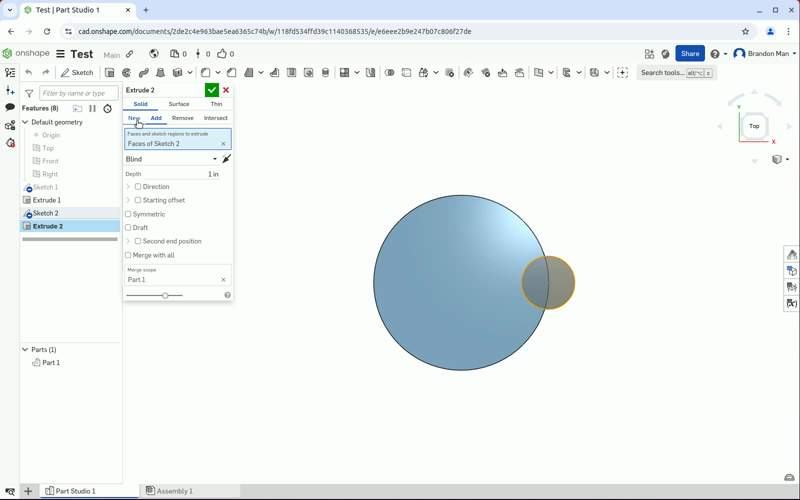
click(137, 120)
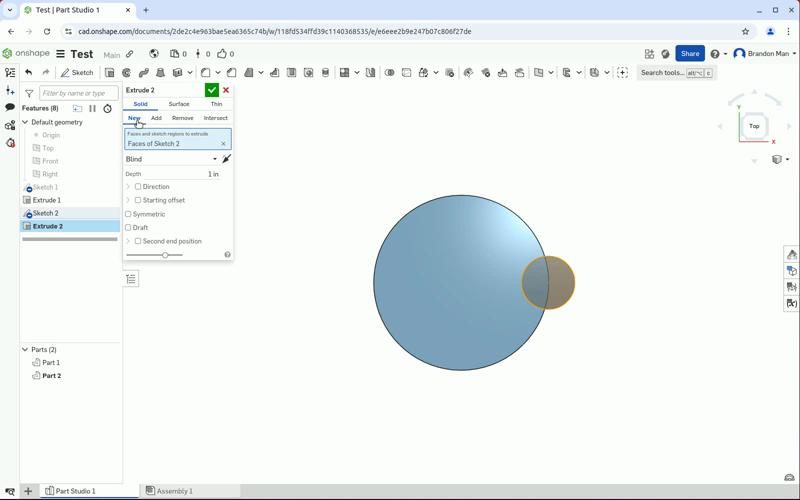
key(tab, 4)
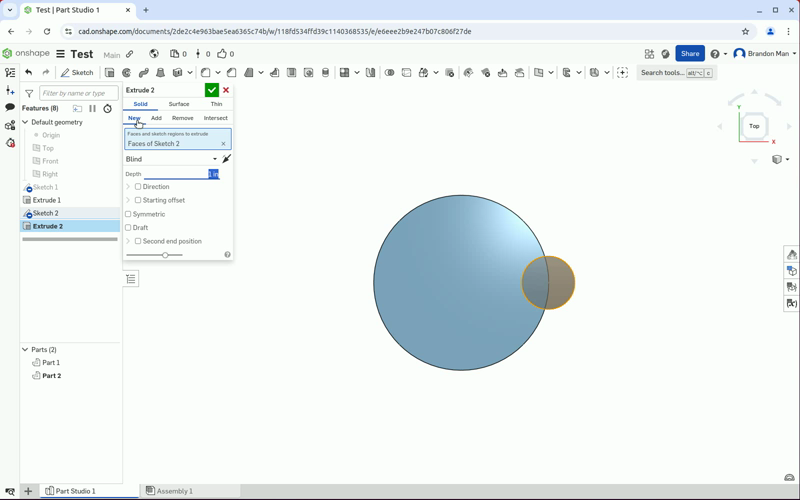
text(14.202)
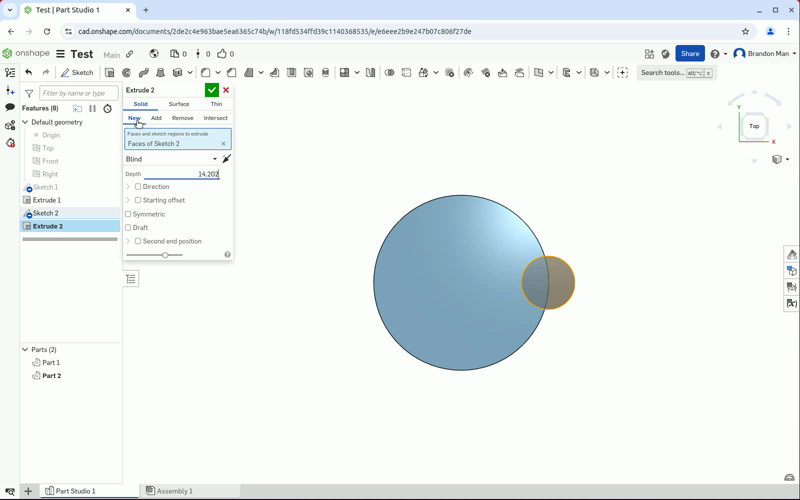
key(enter)
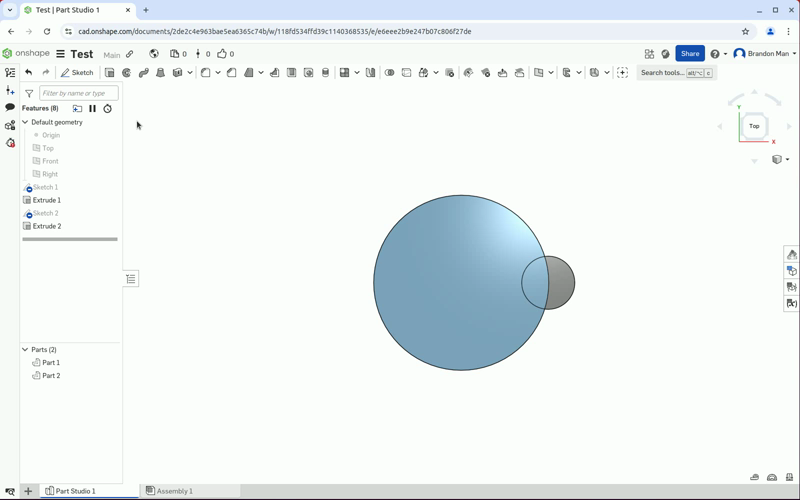
key(shift+h)
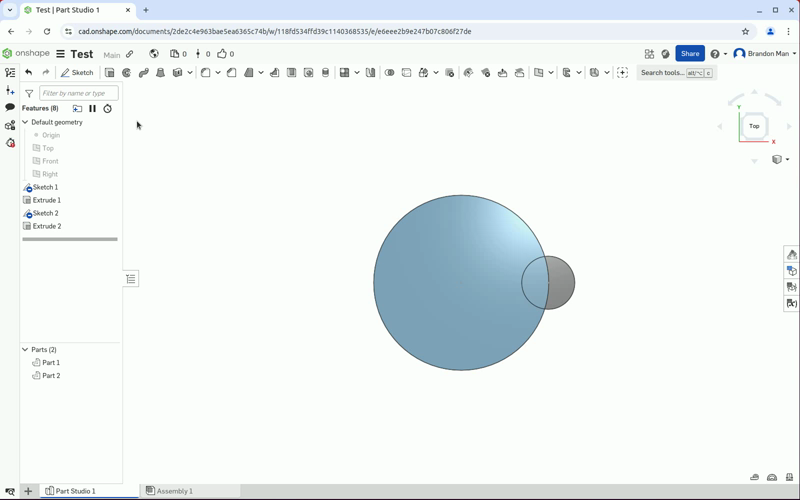
key(shift+h)
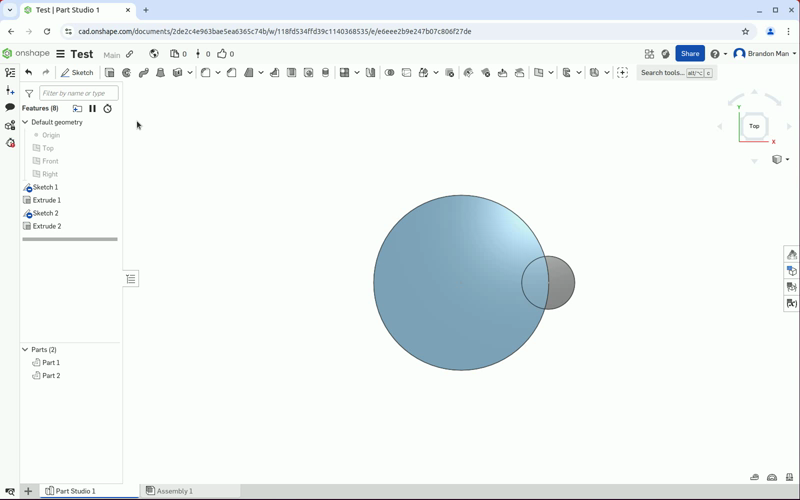
key(shift+7)
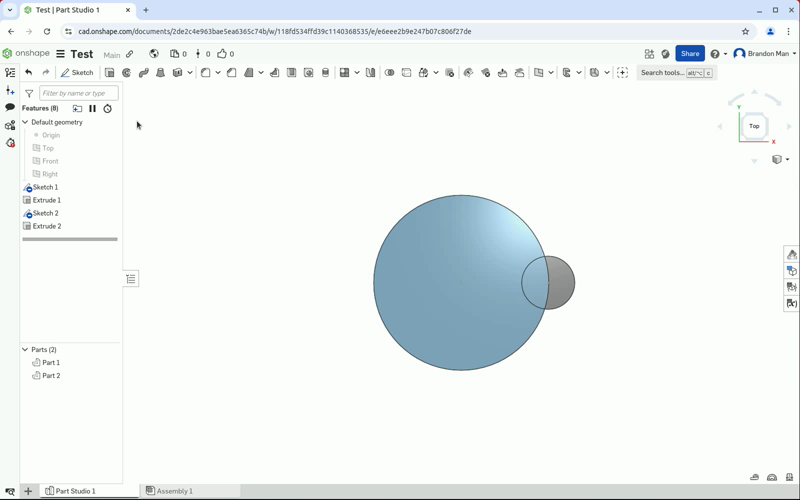
key(up, 3)
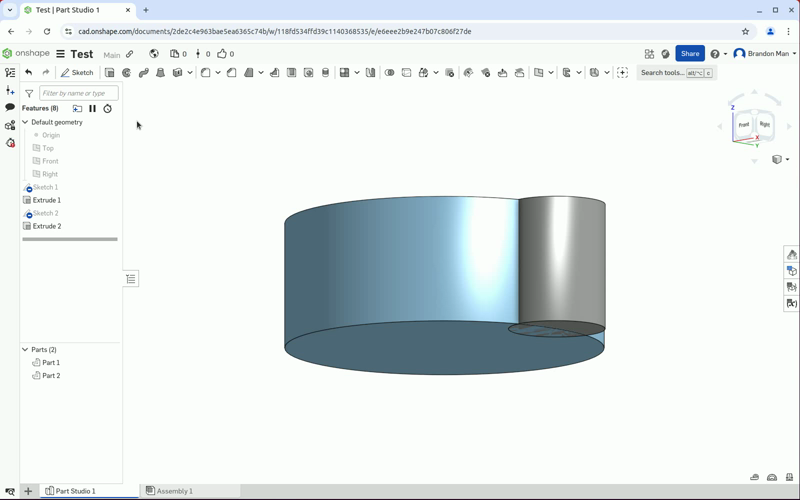
key(left, 3)
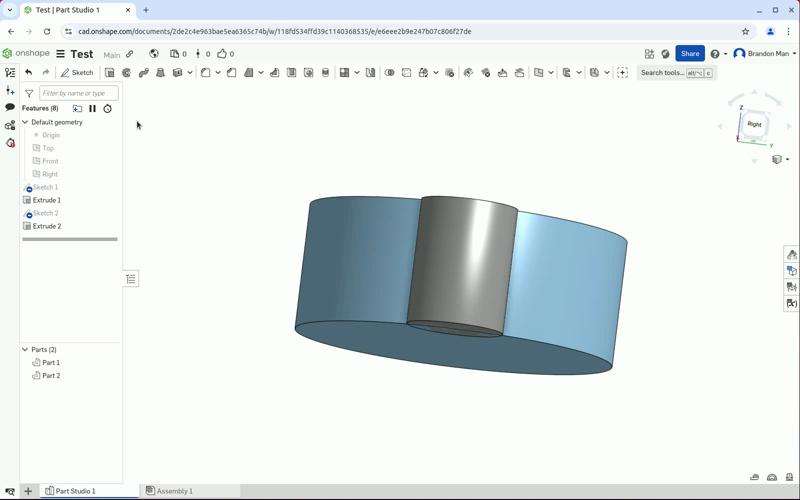
key(right, 3)
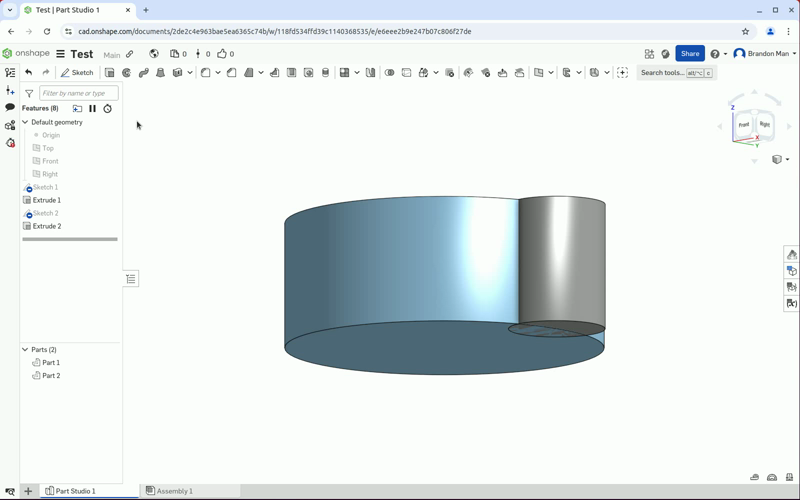
key(down, 3)
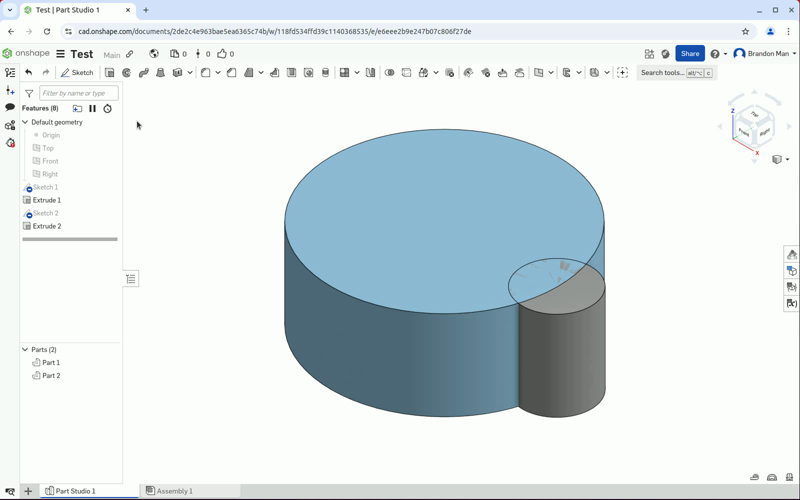
mouse_move(73, 189)
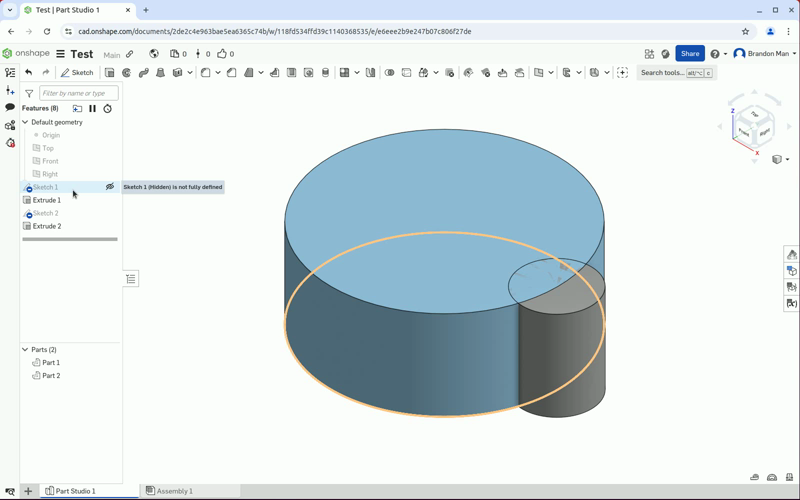
click(73, 189)